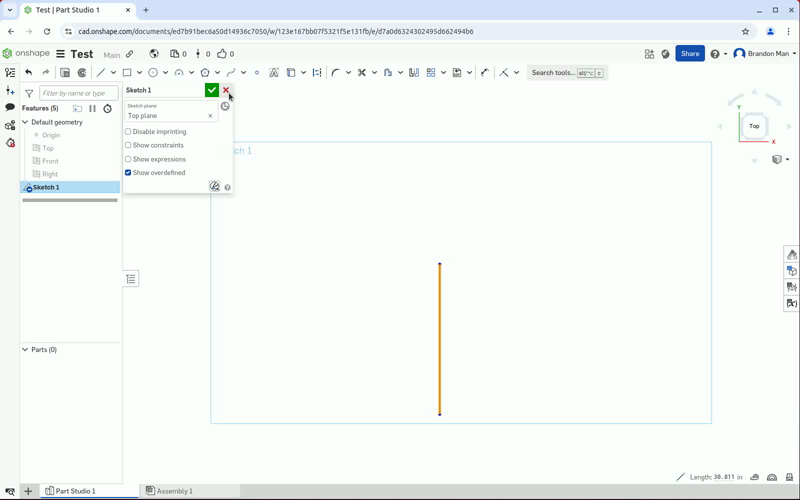
key(shift+h)
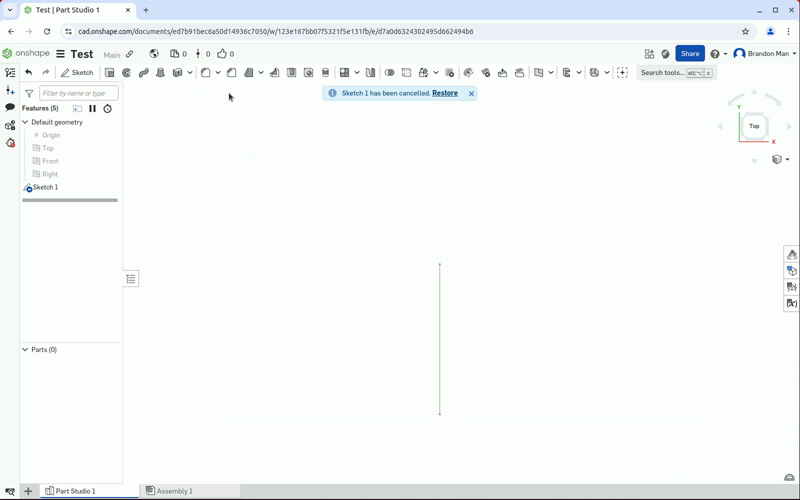
key(shift+s)
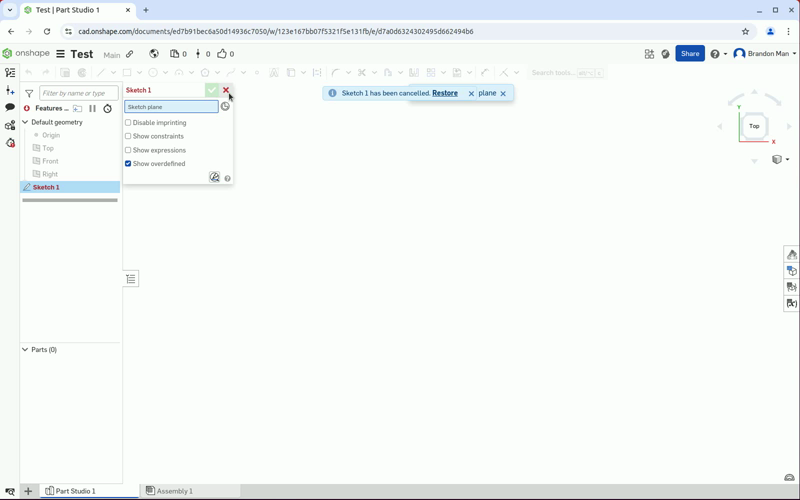
mouse_move(73, 150)
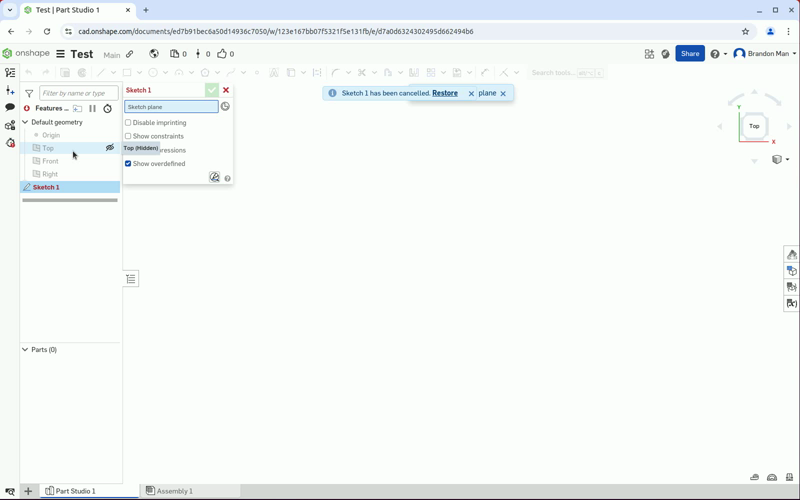
click(73, 150)
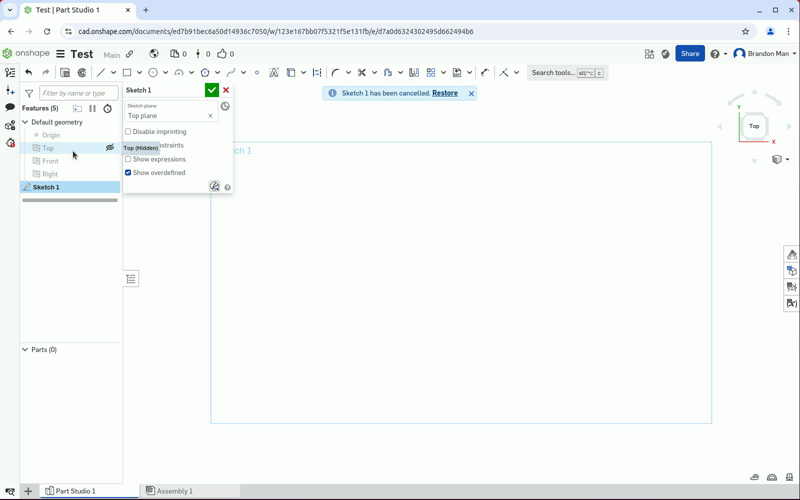
mouse_move(73, 352)
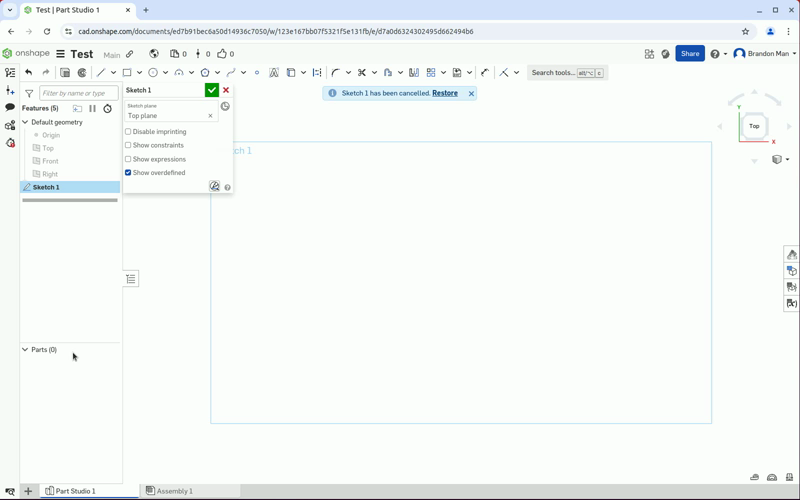
key(y)
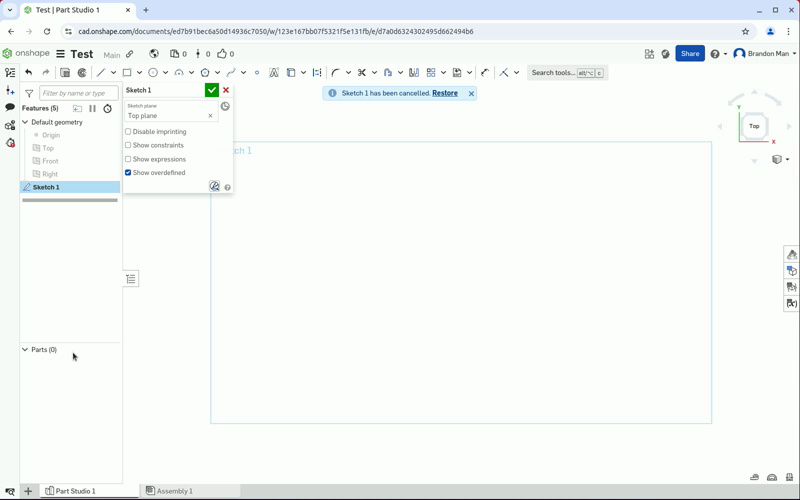
key(c)
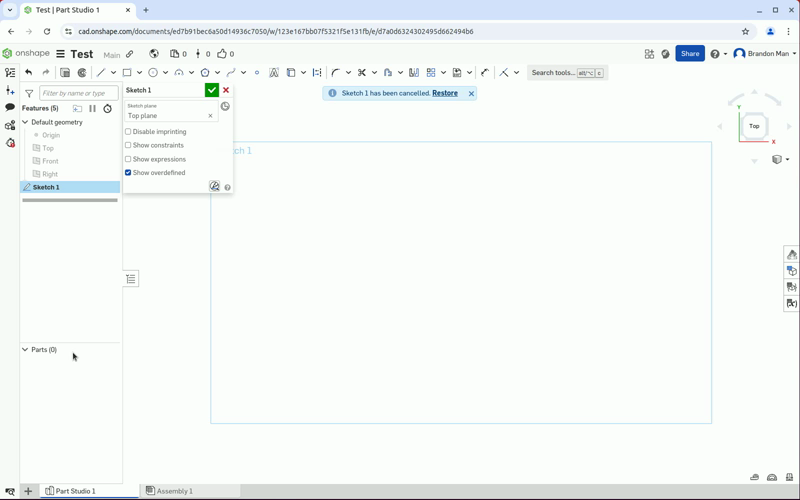
key_down(shift)
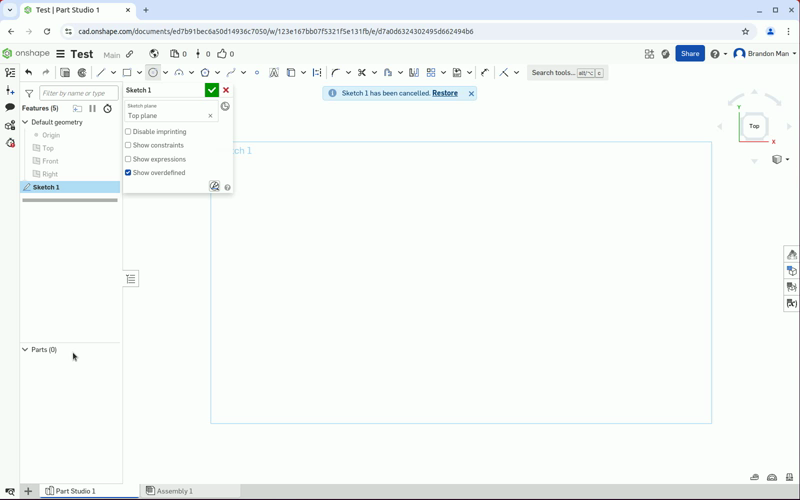
mouse_move(461, 282)
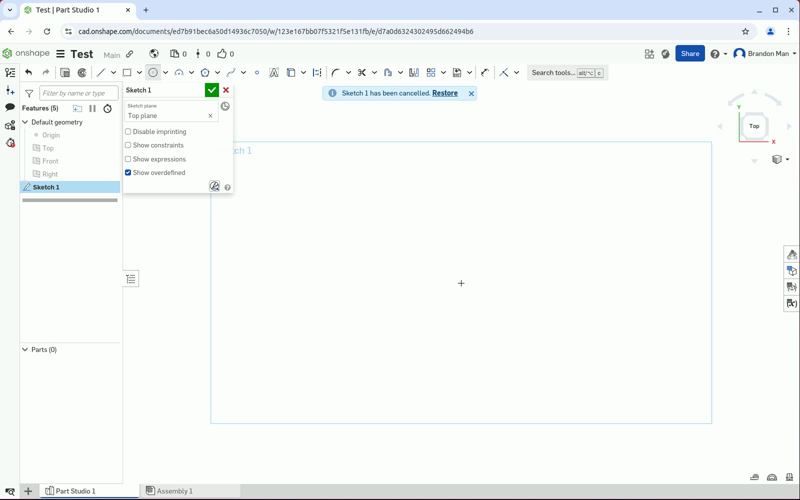
click(461, 282)
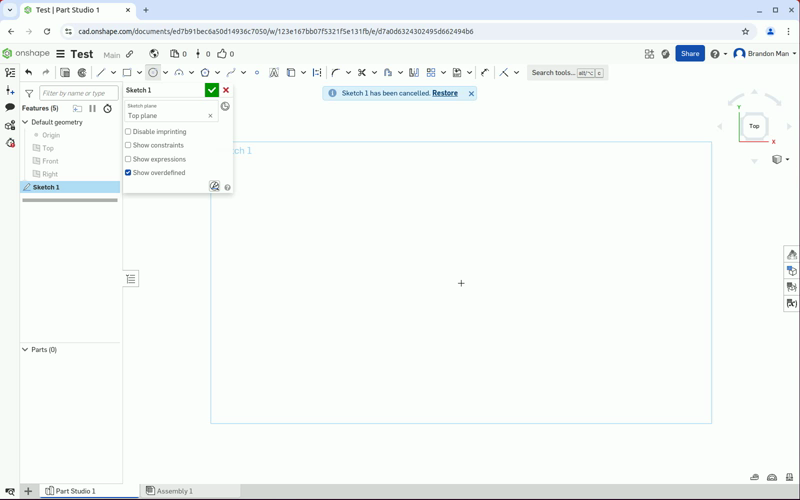
key_up(shift)
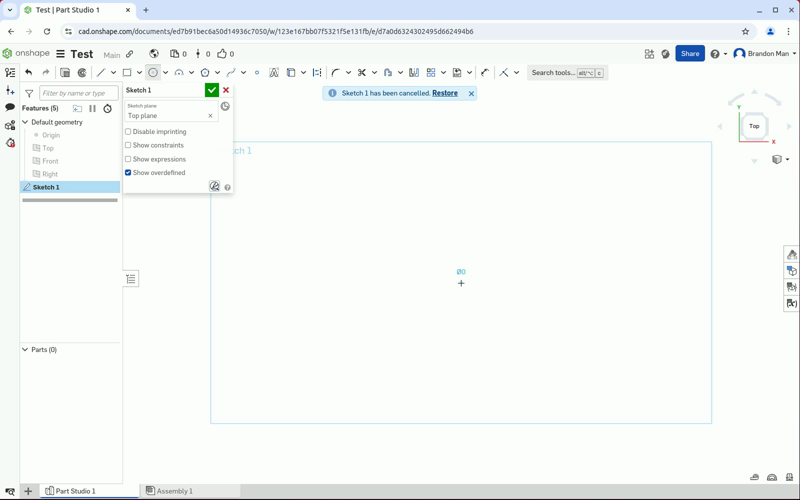
mouse_move(574, 282)
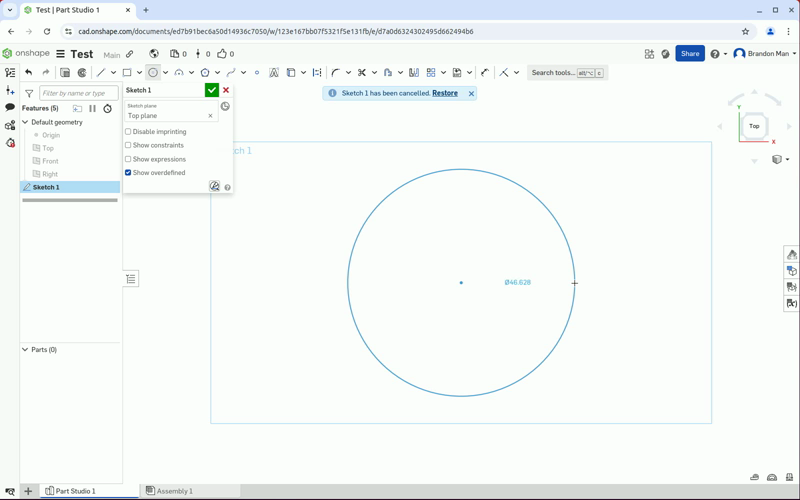
click(574, 282)
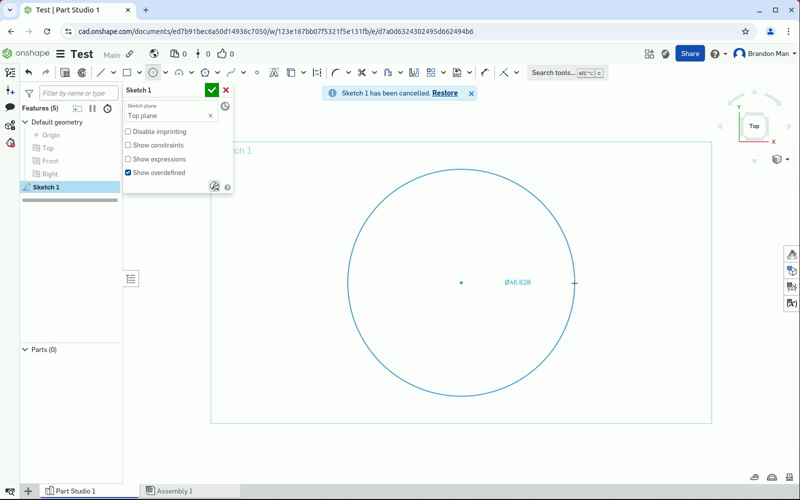
key(esc)
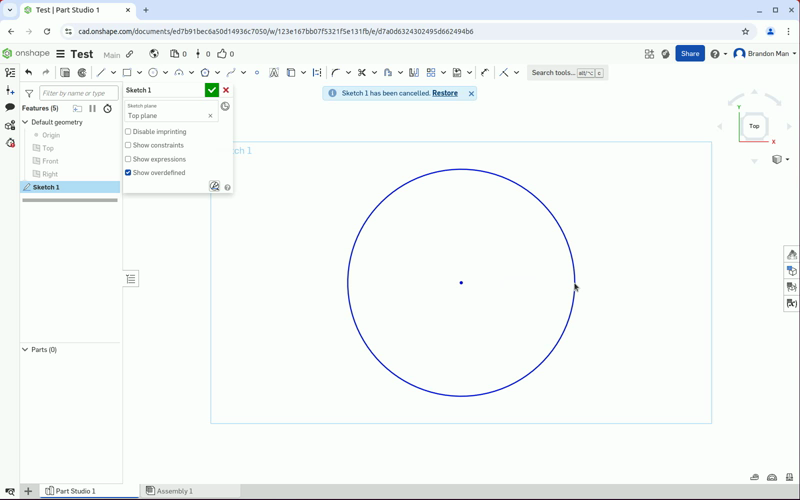
mouse_move(507, 268)
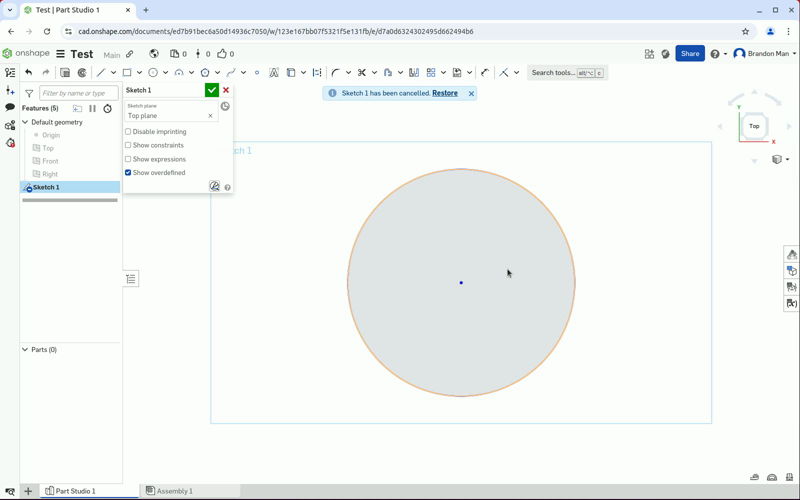
click(507, 268)
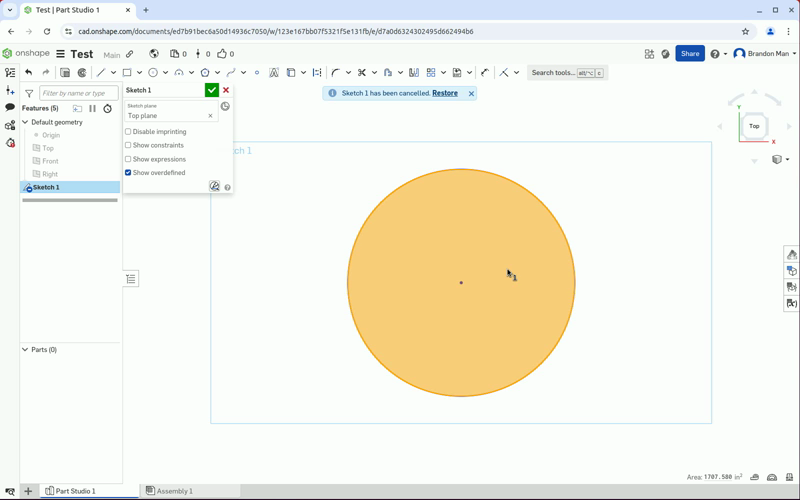
mouse_move(73, 352)
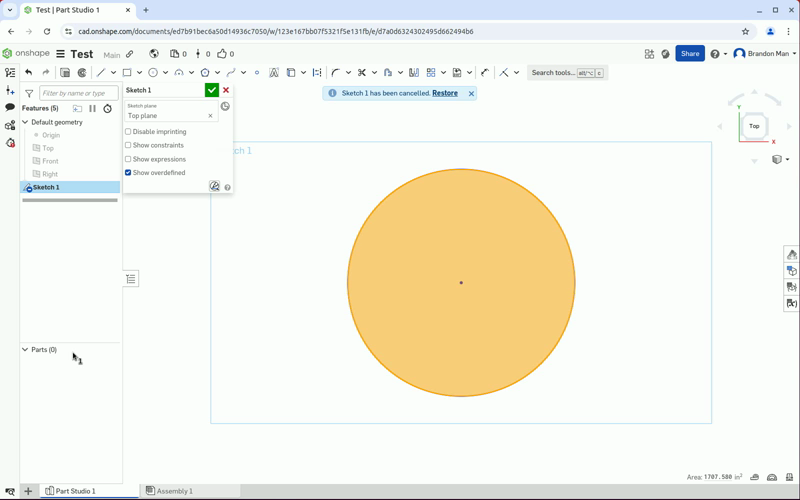
key(shift+y)
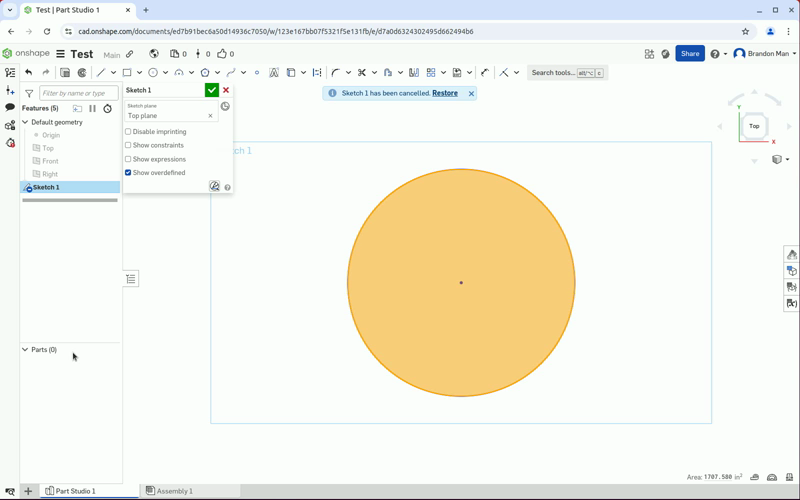
key(shift+e)
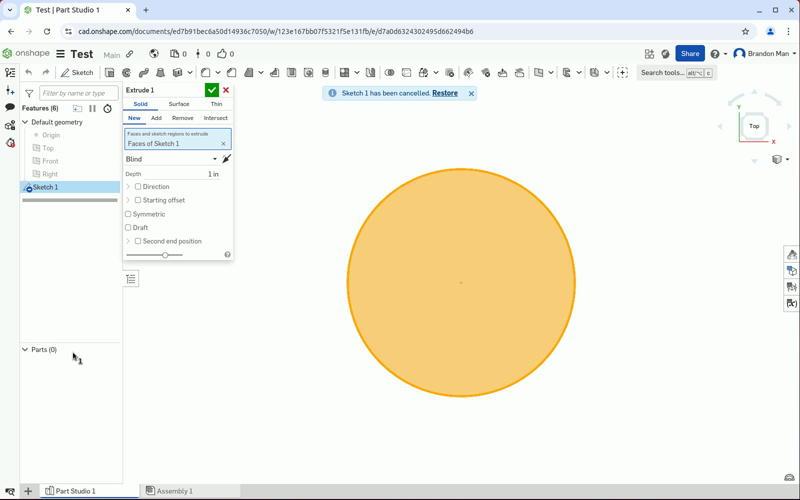
mouse_move(143, 106)
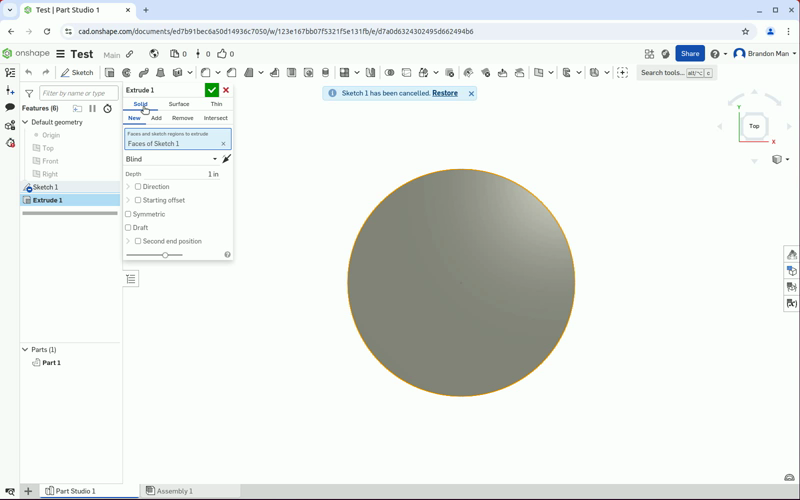
click(143, 106)
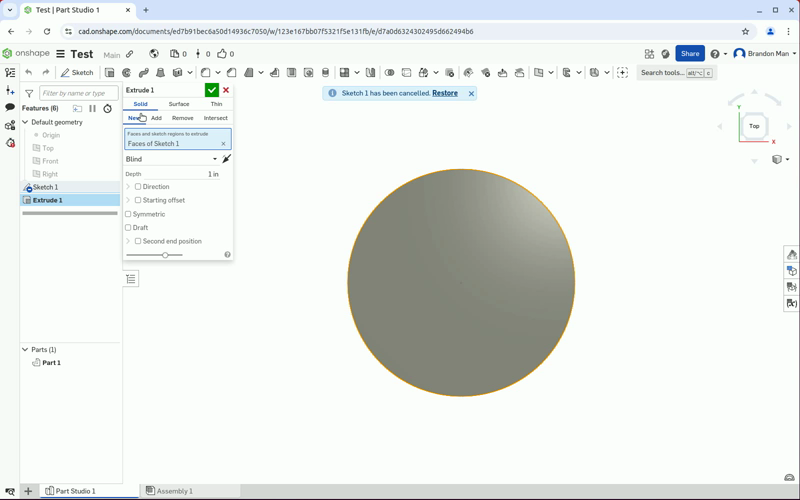
mouse_move(137, 120)
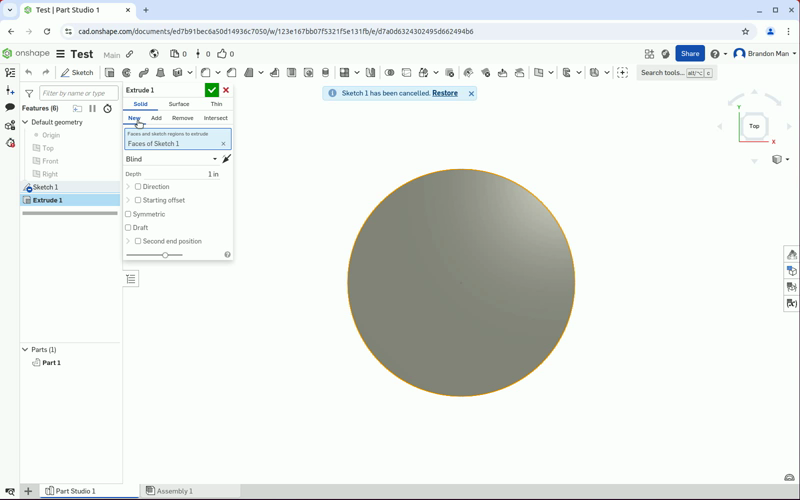
click(137, 120)
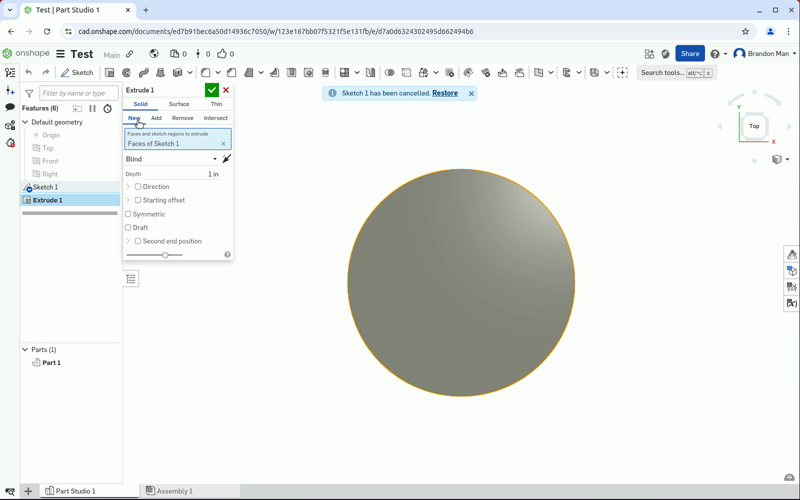
key(tab, 4)
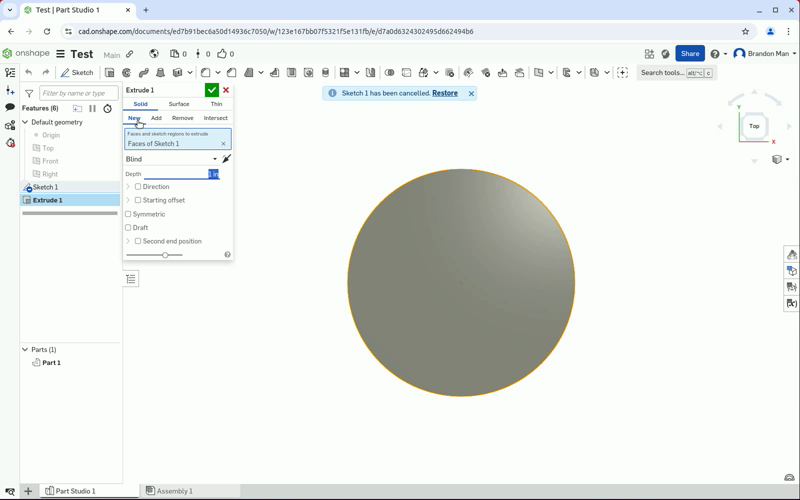
text(-2.407)
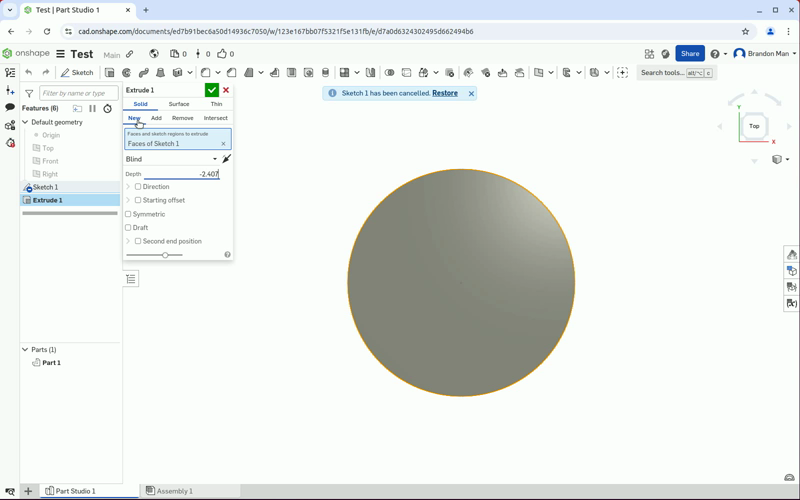
key(enter)
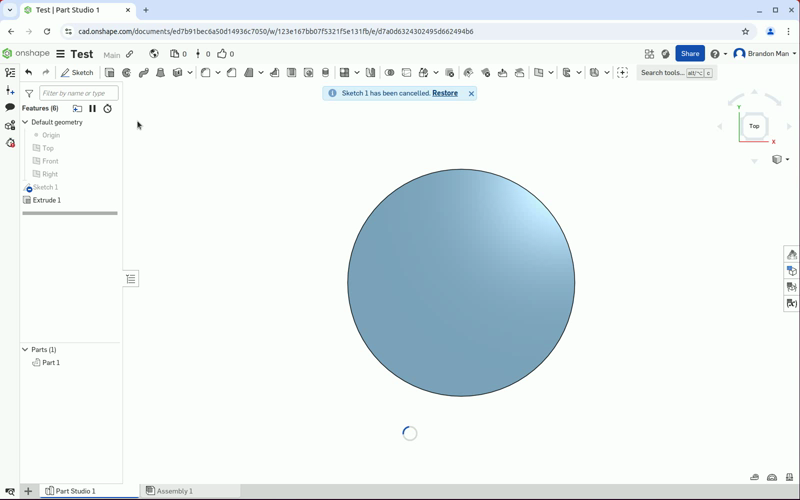
key(shift+h)
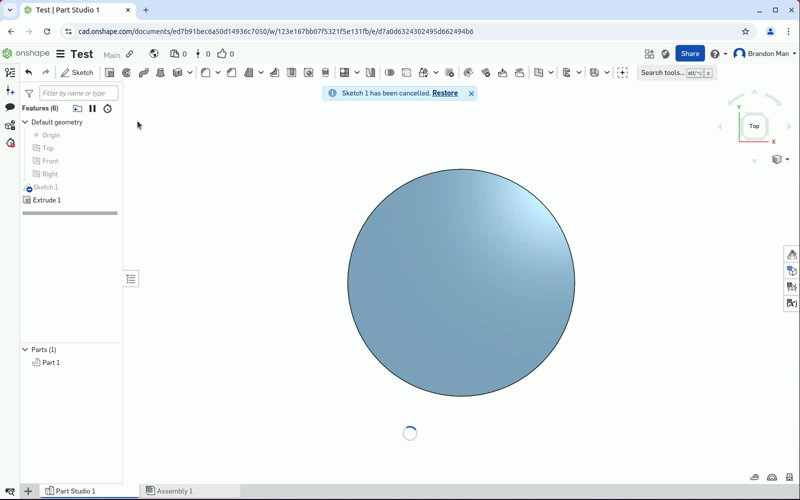
key(shift+h)
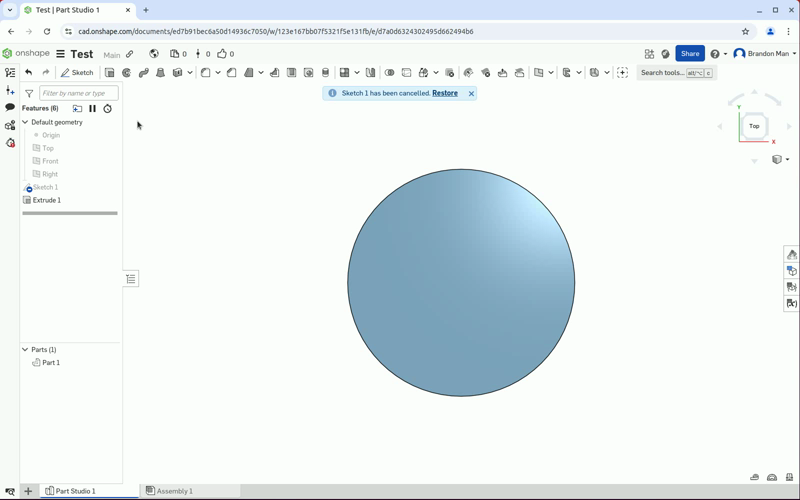
mouse_move(73, 189)
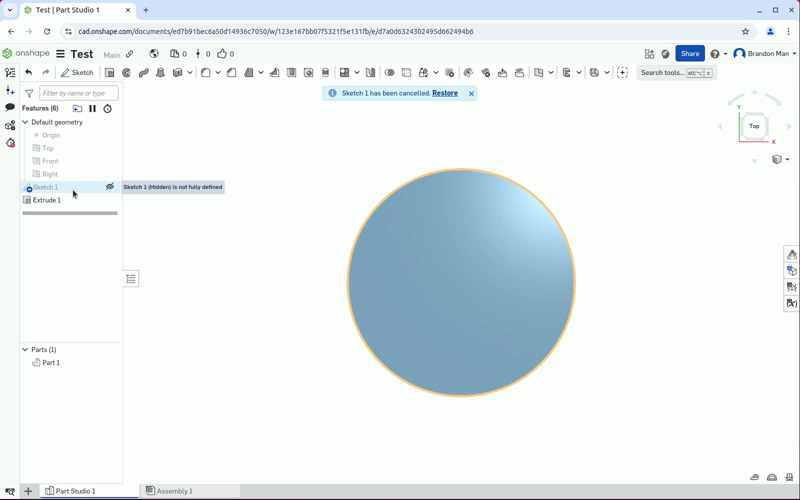
click(73, 189)
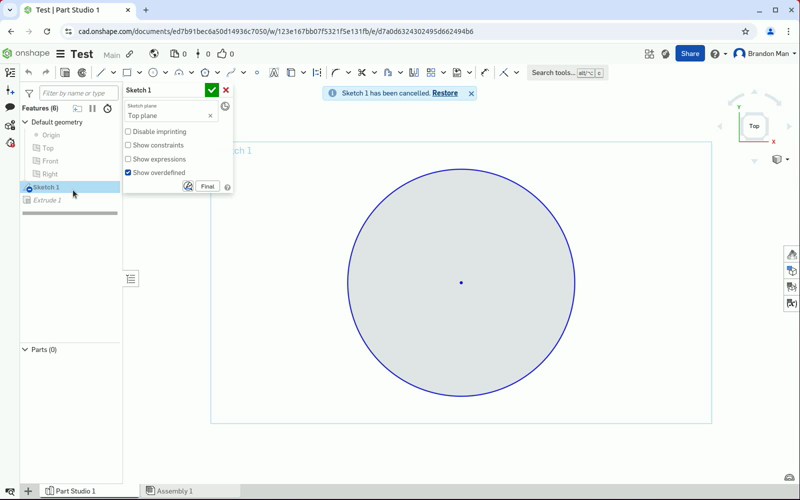
mouse_move(229, 92)
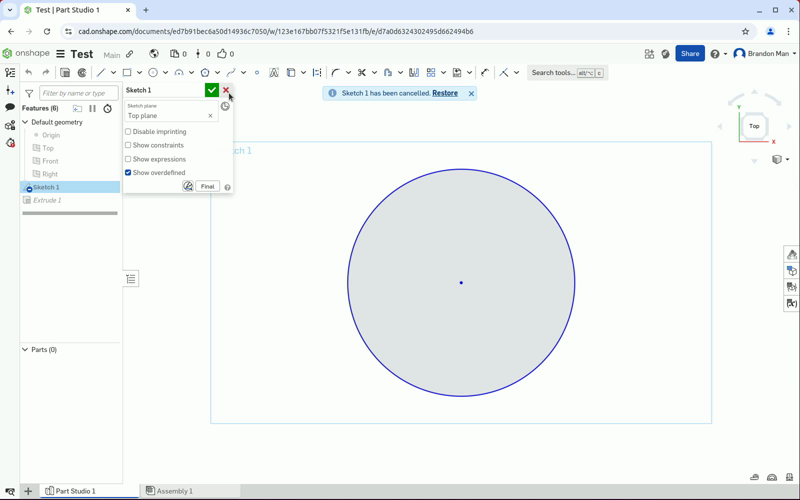
click(229, 92)
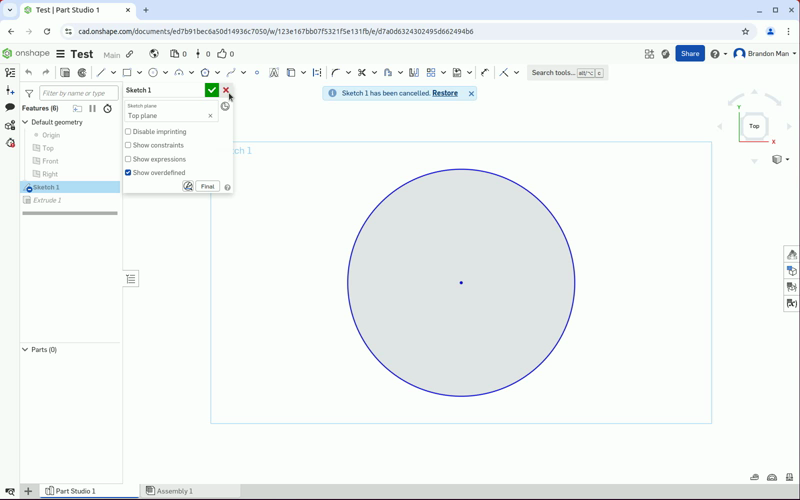
key(shift+s)
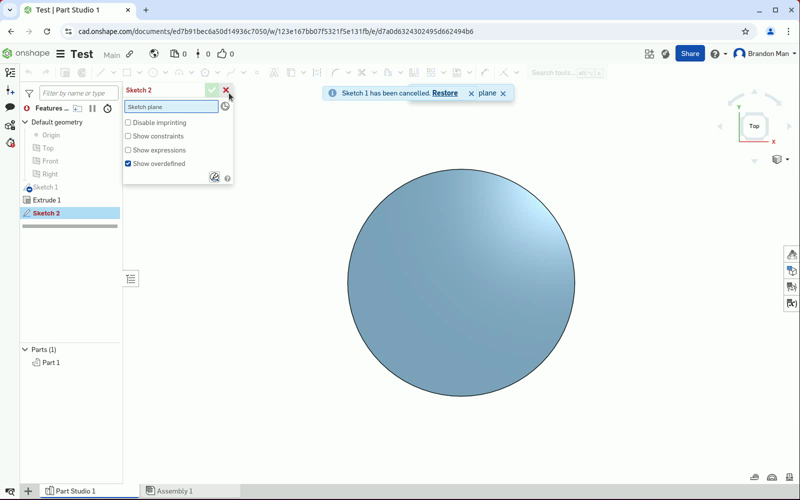
mouse_move(73, 150)
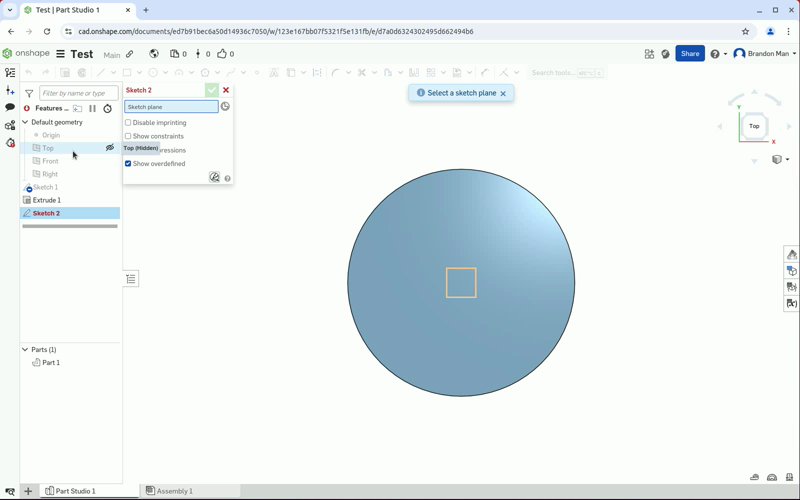
click(73, 150)
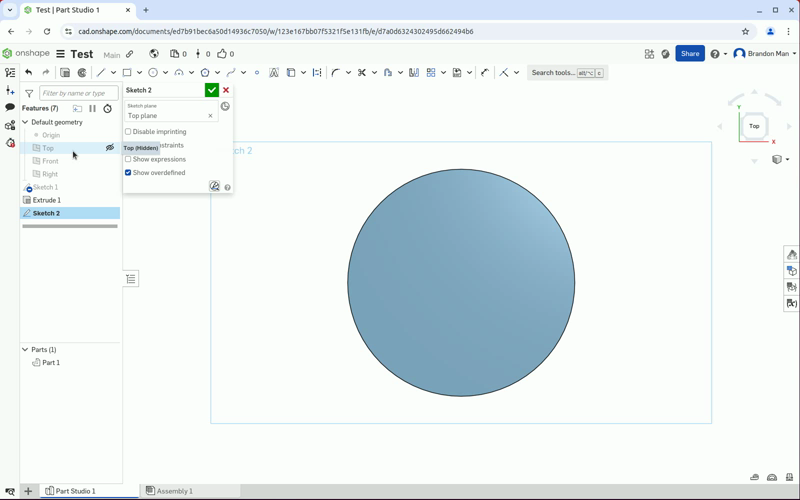
mouse_move(73, 352)
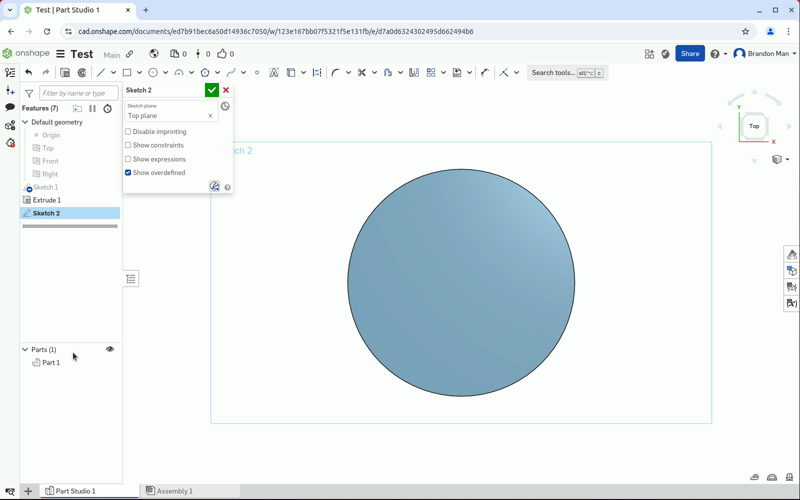
key(y)
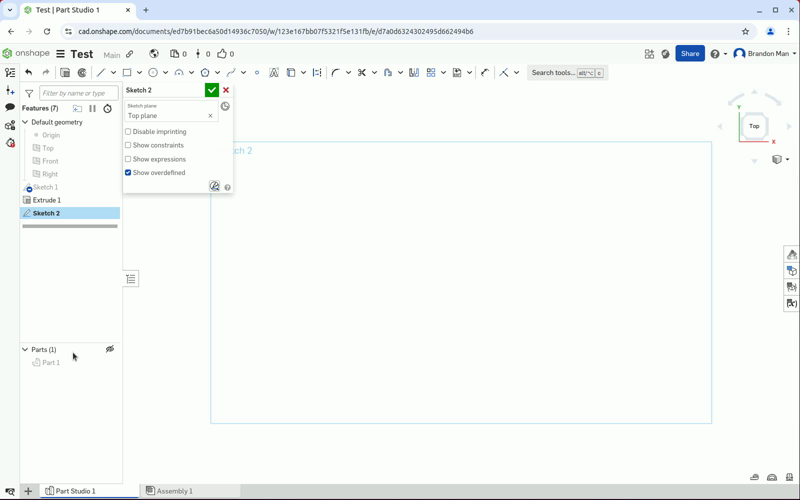
key(c)
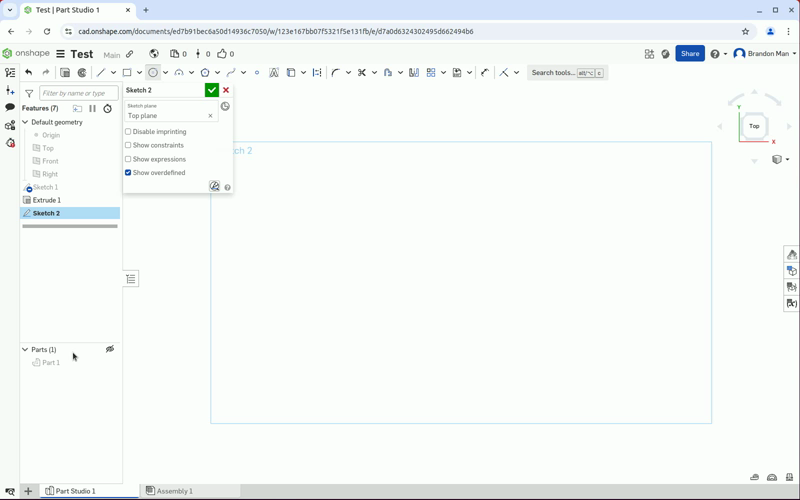
key_down(shift)
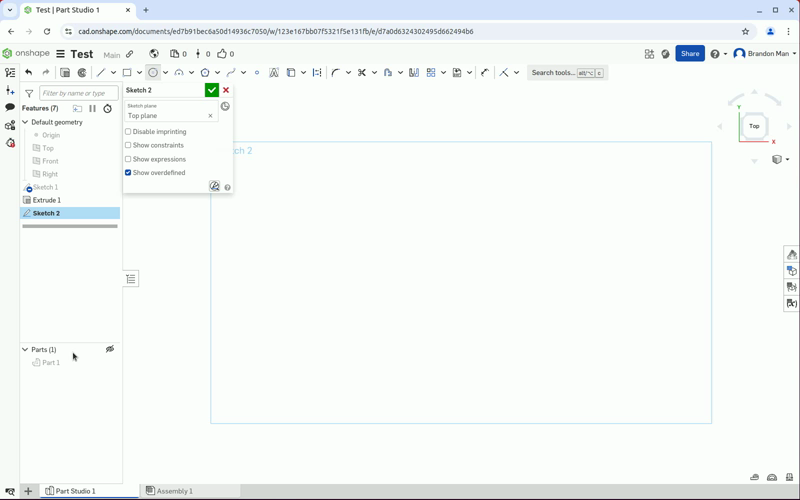
mouse_move(461, 282)
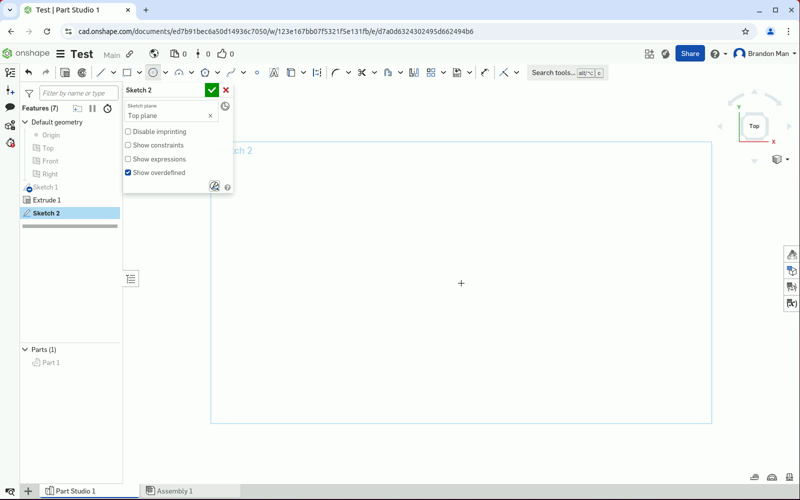
click(461, 282)
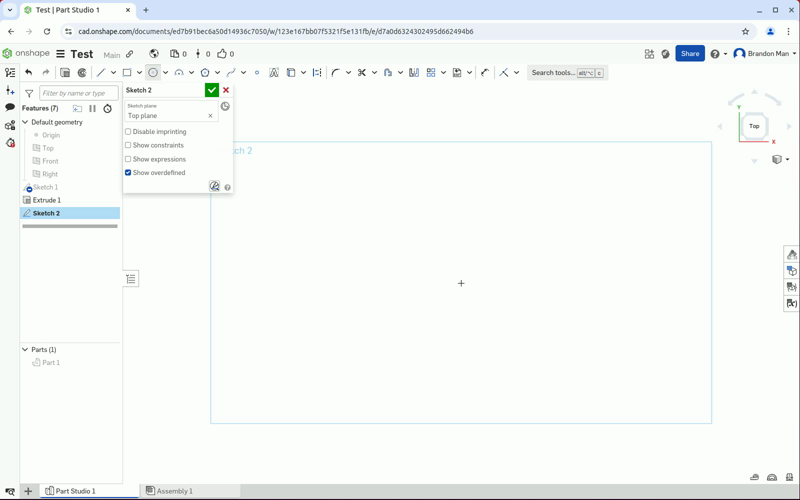
key_up(shift)
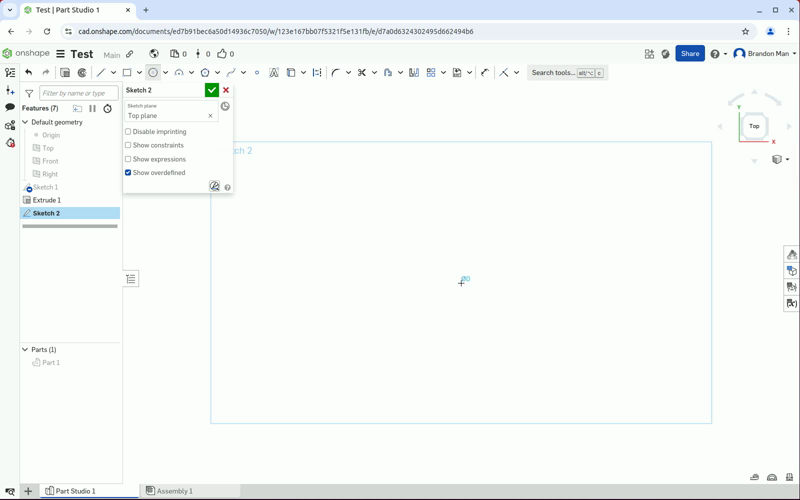
mouse_move(507, 282)
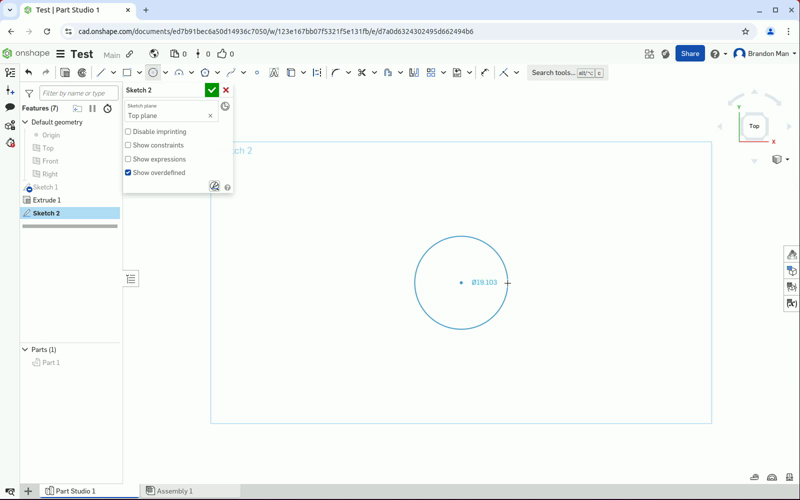
click(507, 282)
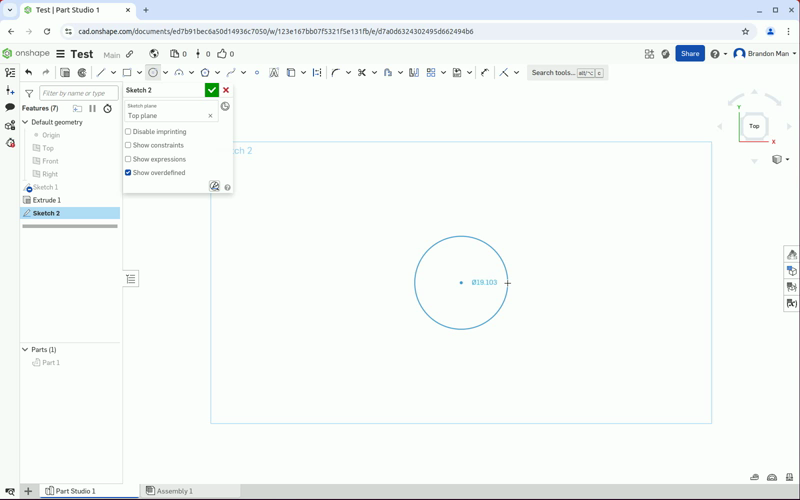
key(esc)
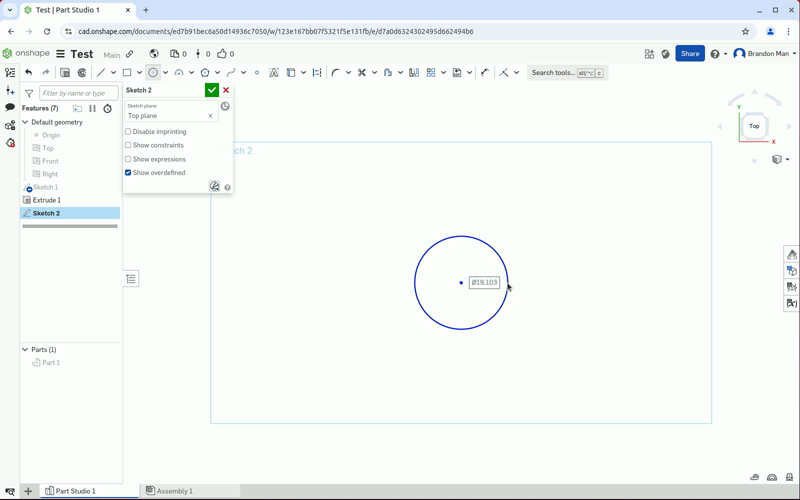
mouse_move(447, 291)
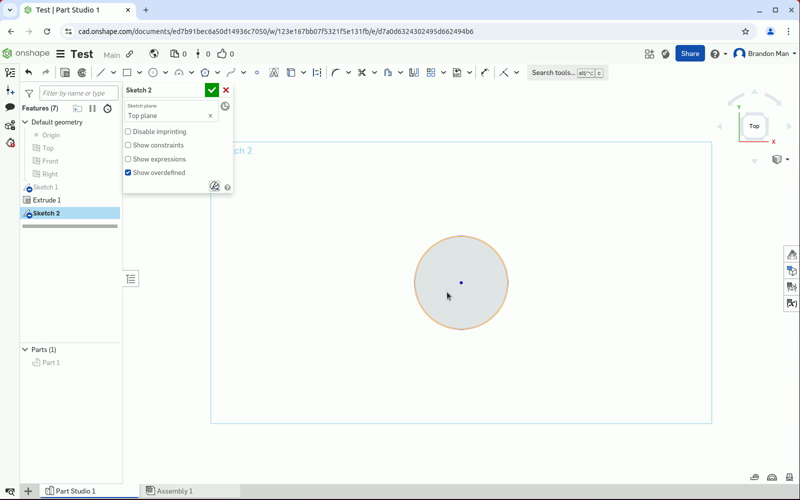
click(447, 291)
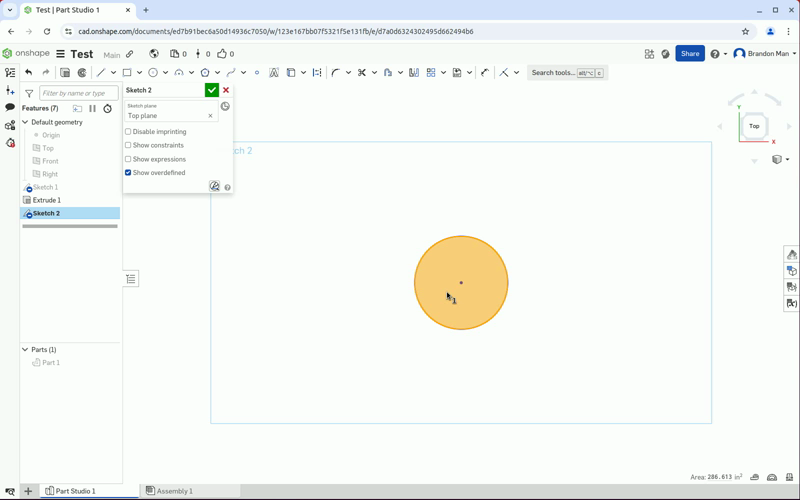
mouse_move(73, 352)
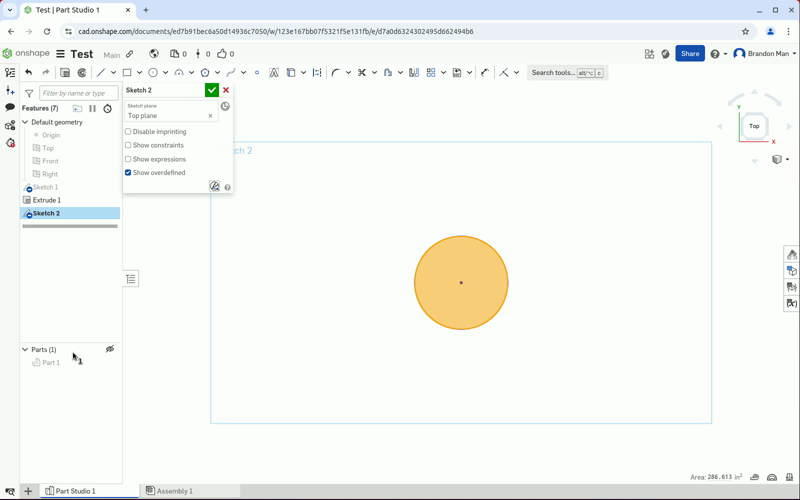
key(shift+y)
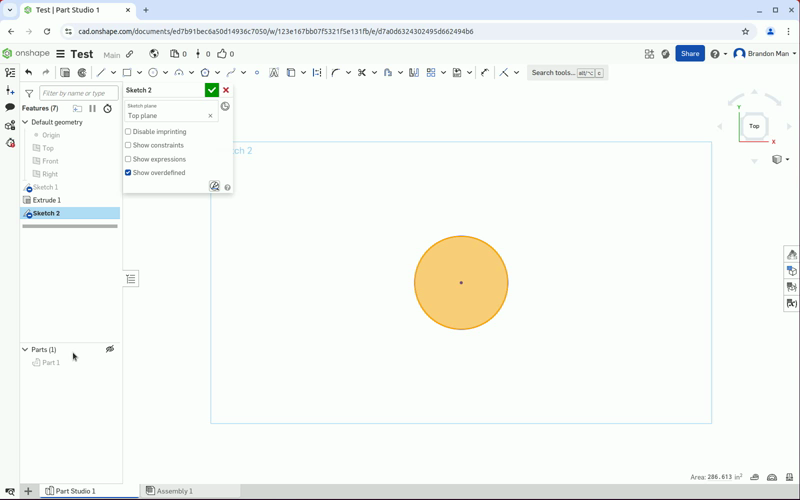
key(shift+e)
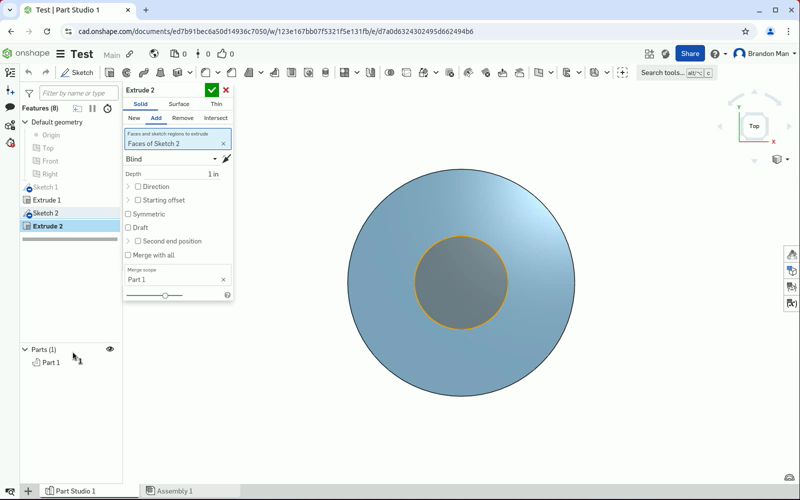
mouse_move(143, 106)
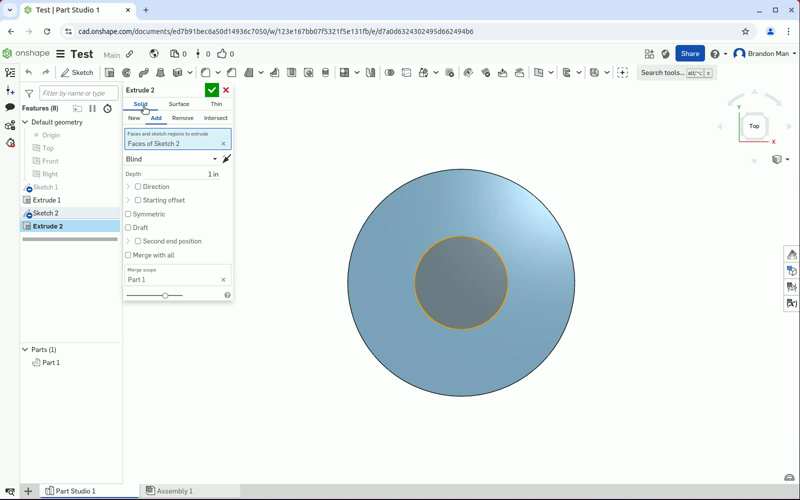
click(143, 106)
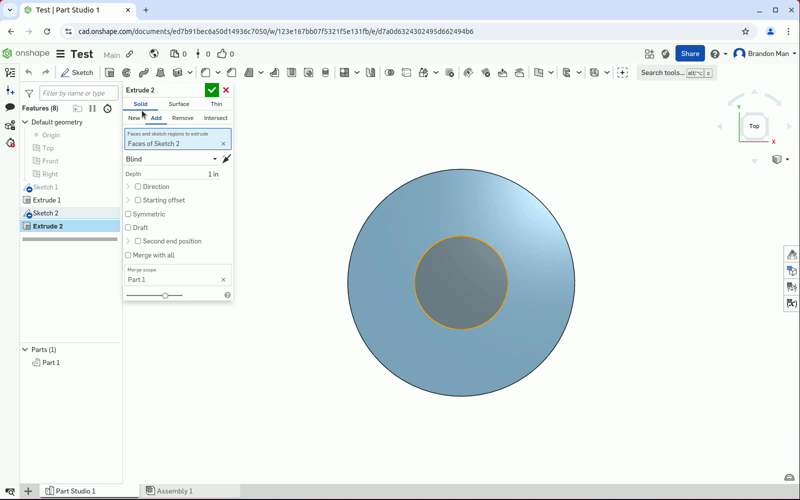
mouse_move(137, 120)
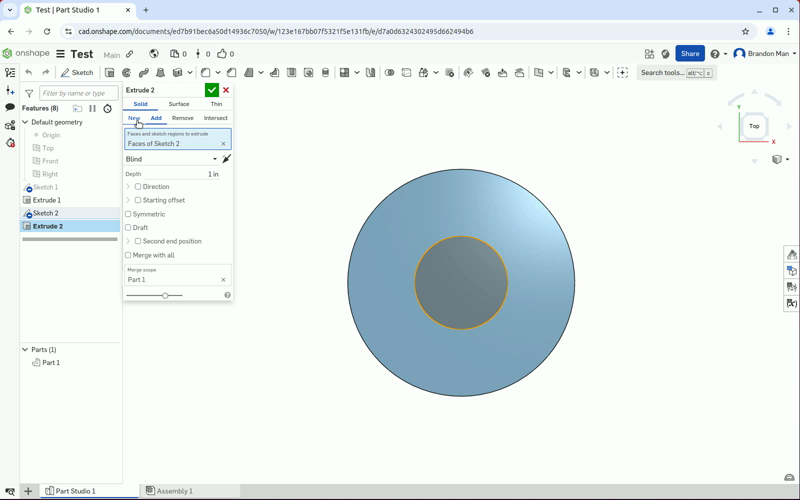
click(137, 120)
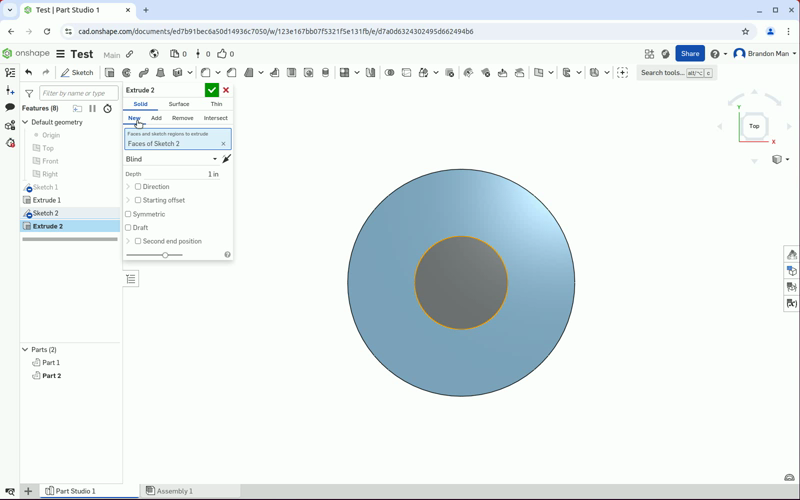
key(tab, 4)
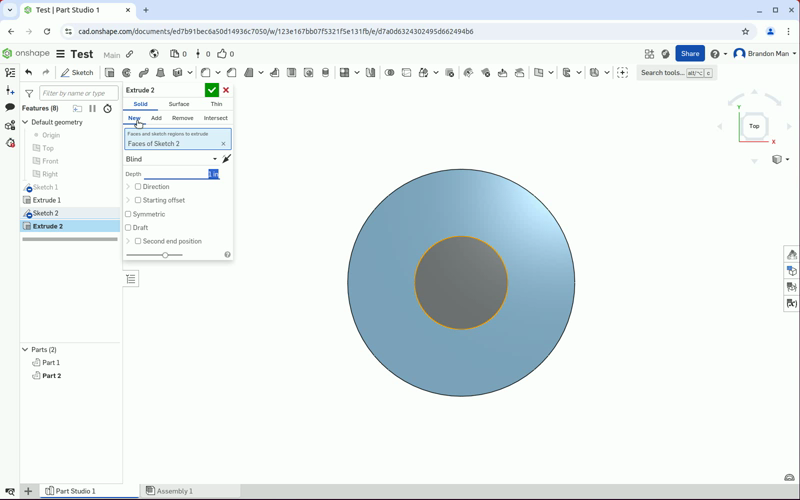
text(12.517)
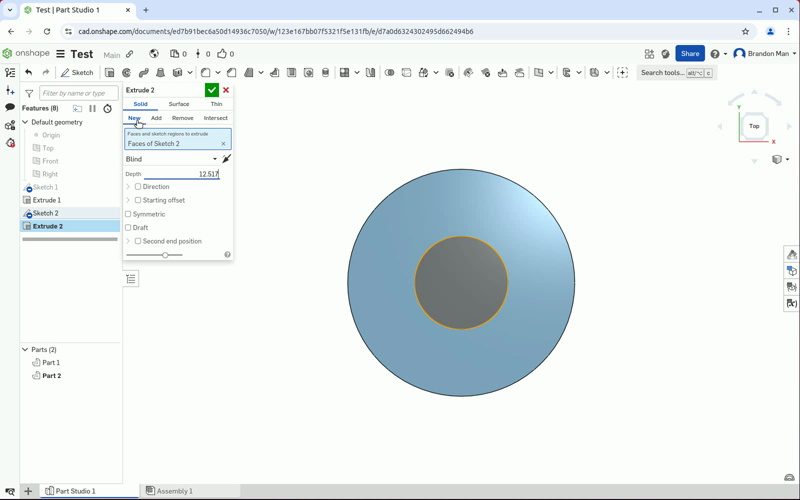
key(enter)
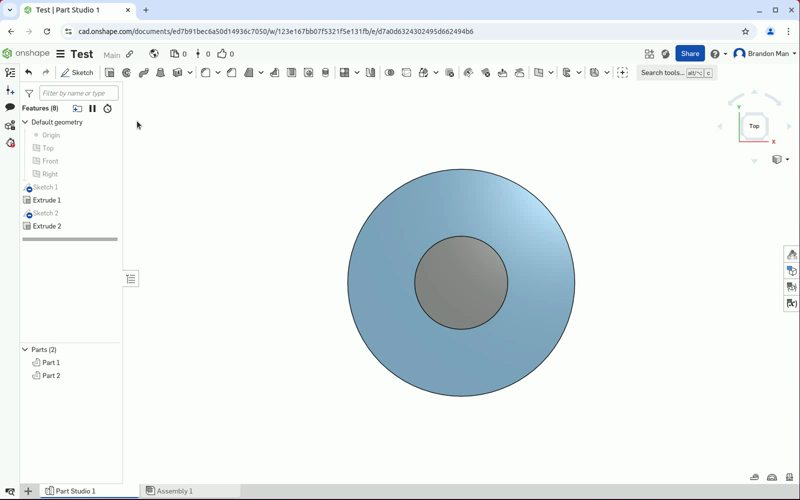
key(shift+h)
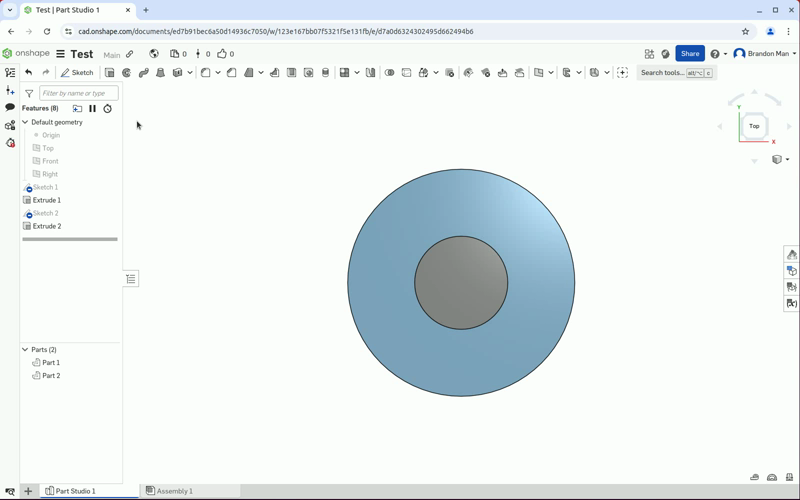
key(shift+h)
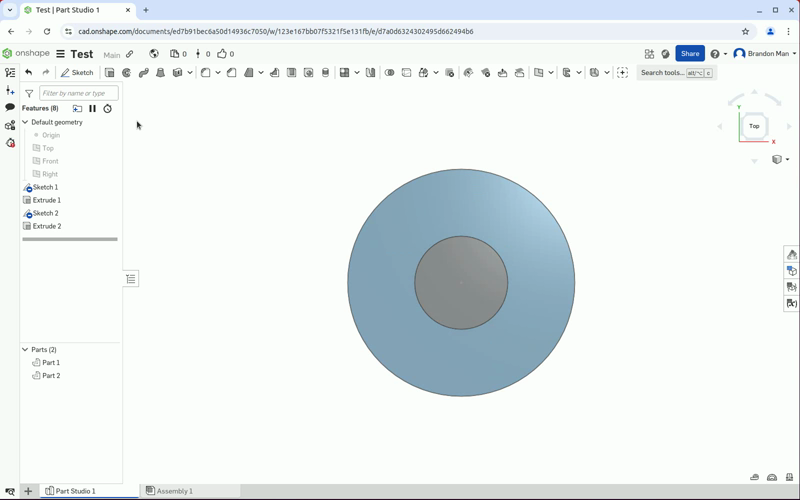
key(shift+7)
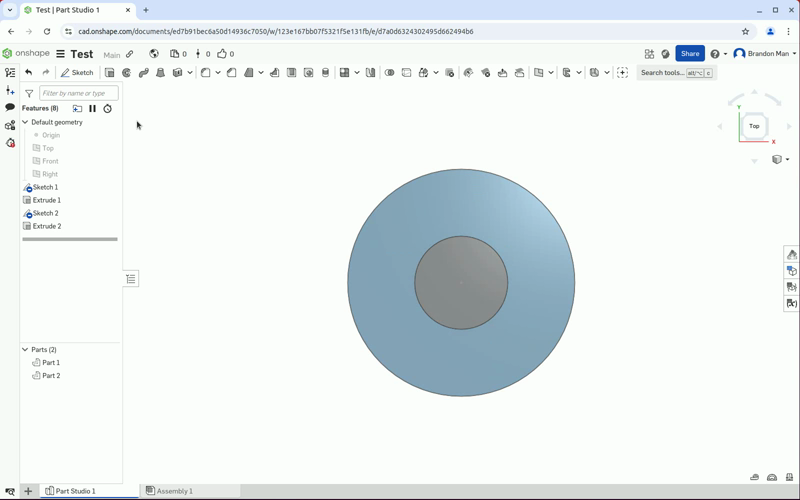
key(up, 3)
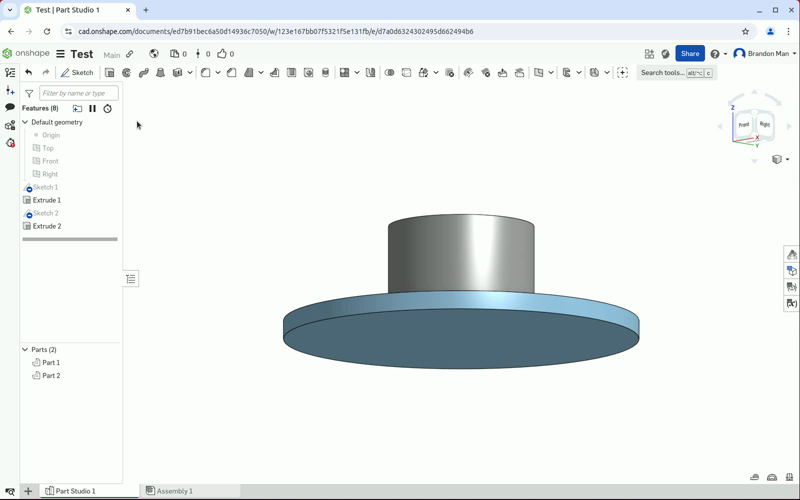
key(left, 3)
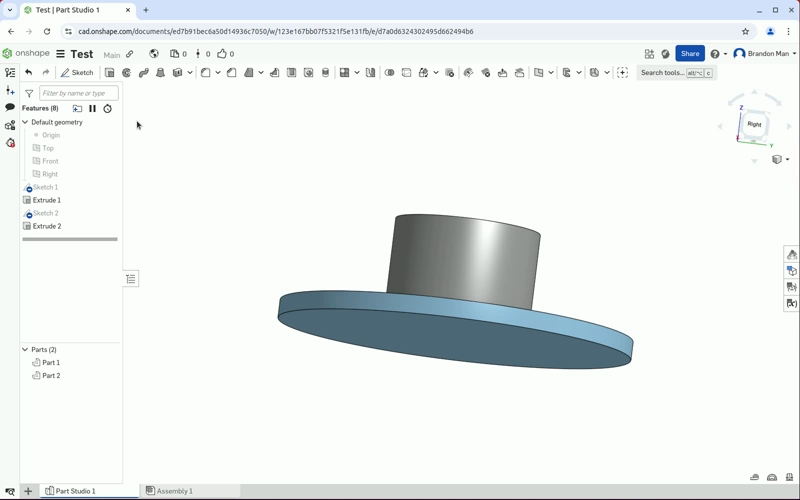
key(right, 3)
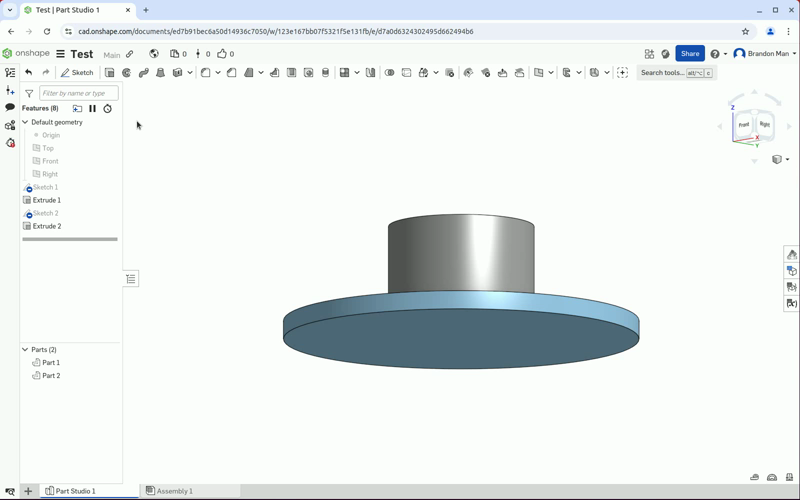
key(down, 3)
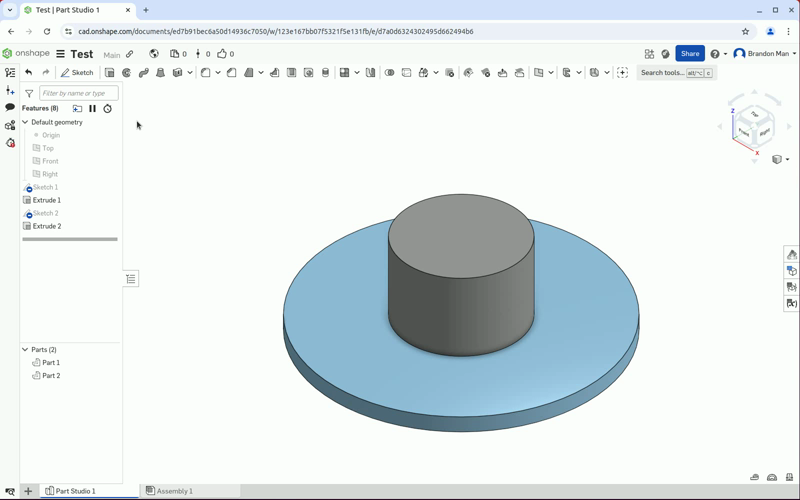
mouse_move(73, 189)
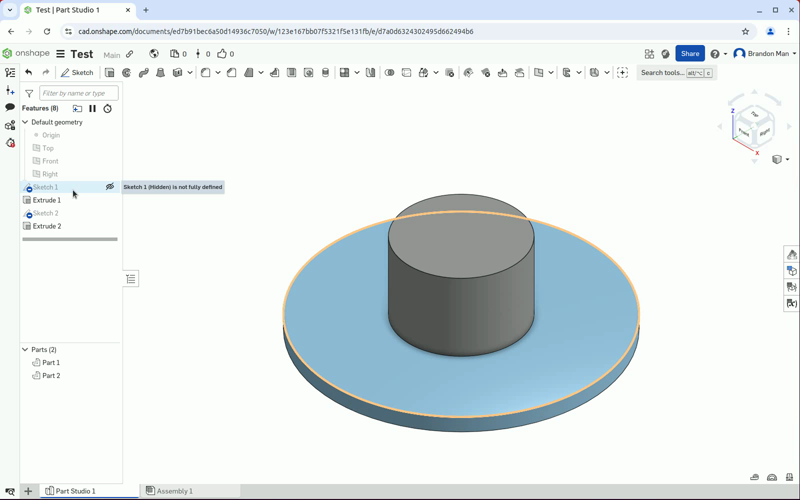
click(73, 189)